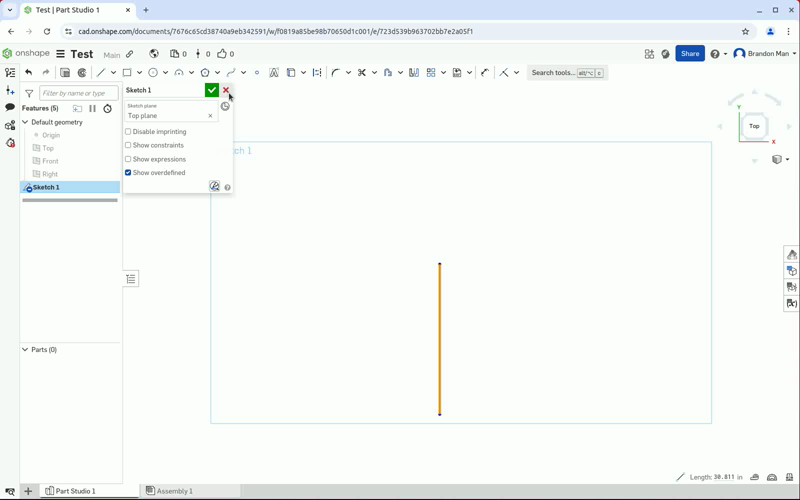
key(shift+h)
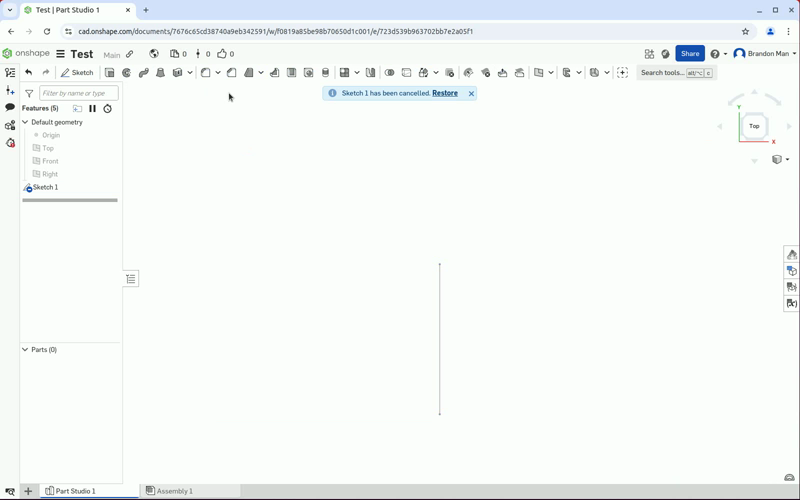
key(shift+s)
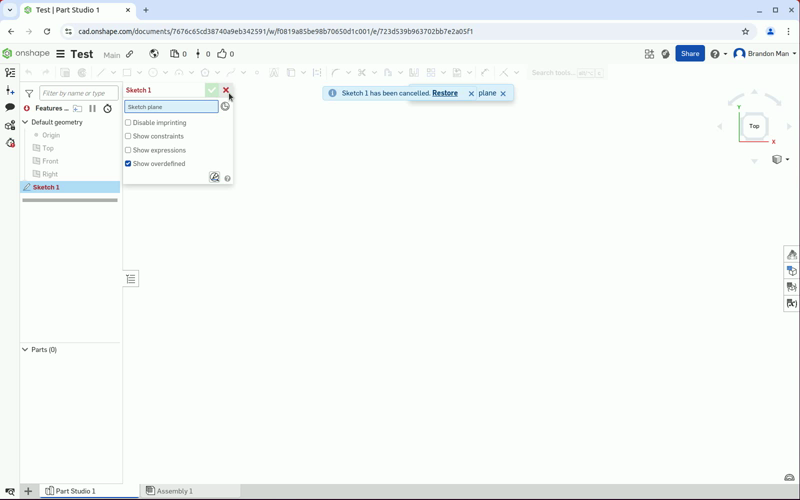
mouse_move(73, 150)
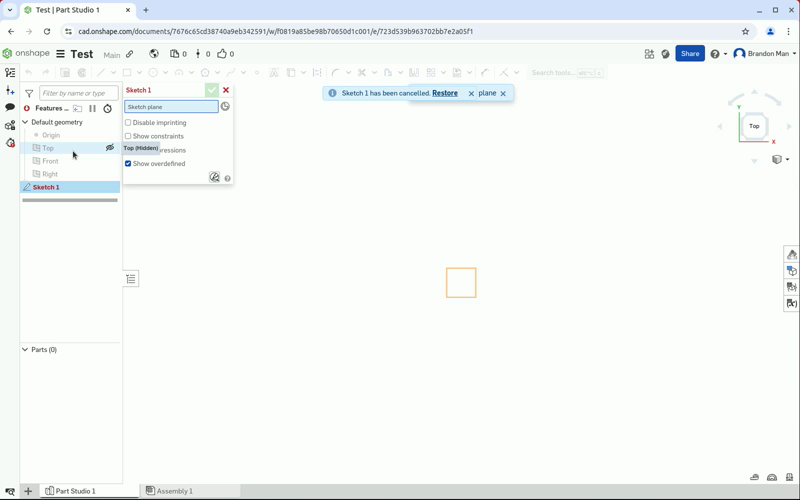
click(73, 150)
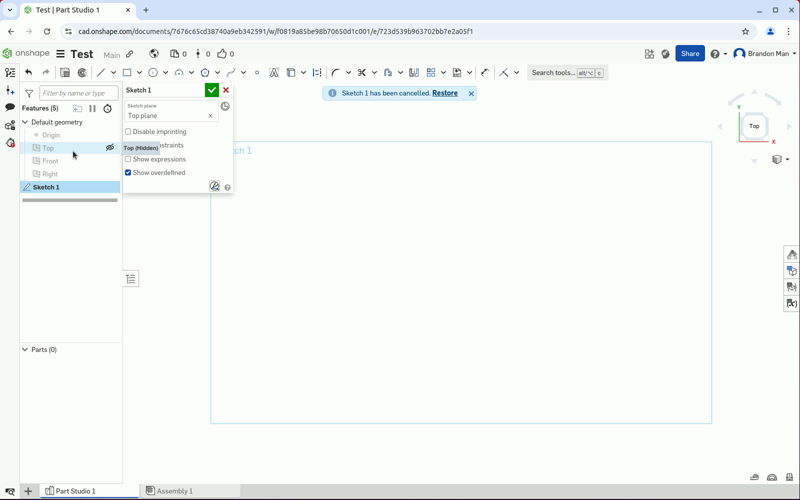
mouse_move(73, 352)
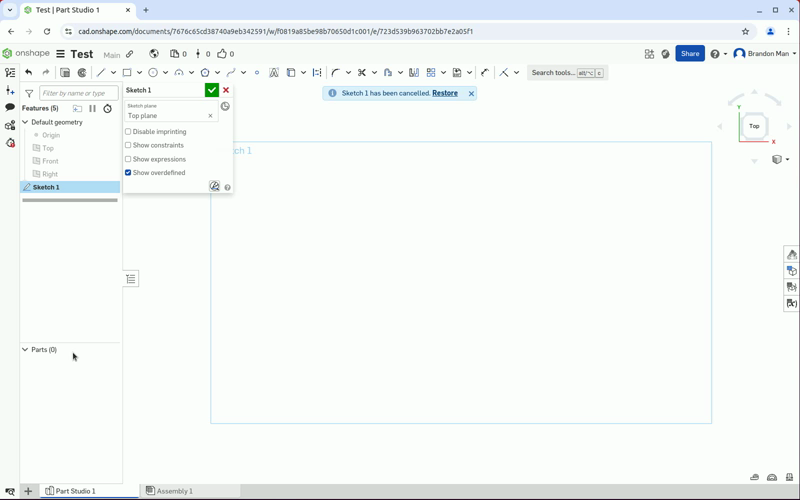
key(y)
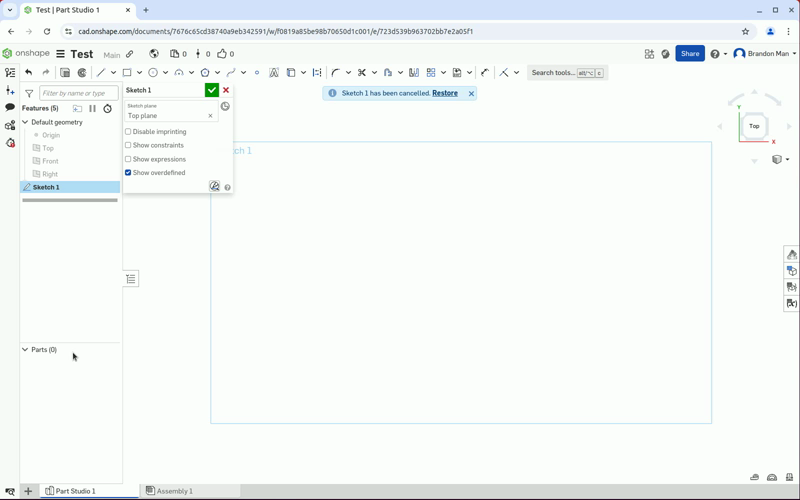
key(c)
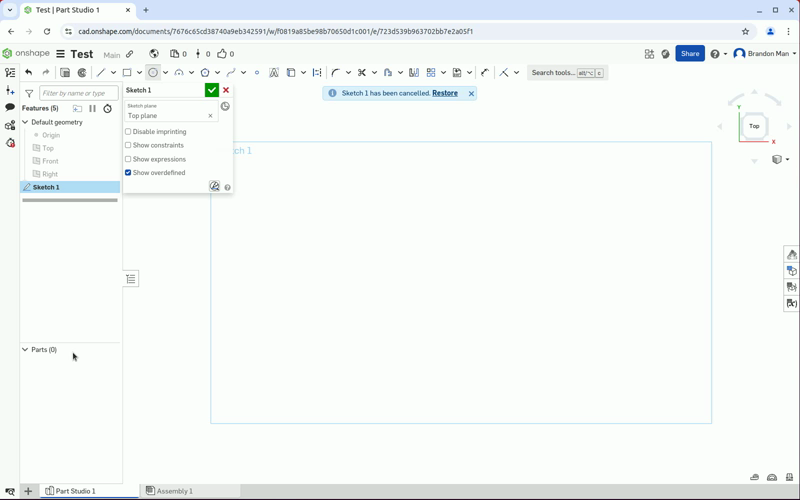
key_down(shift)
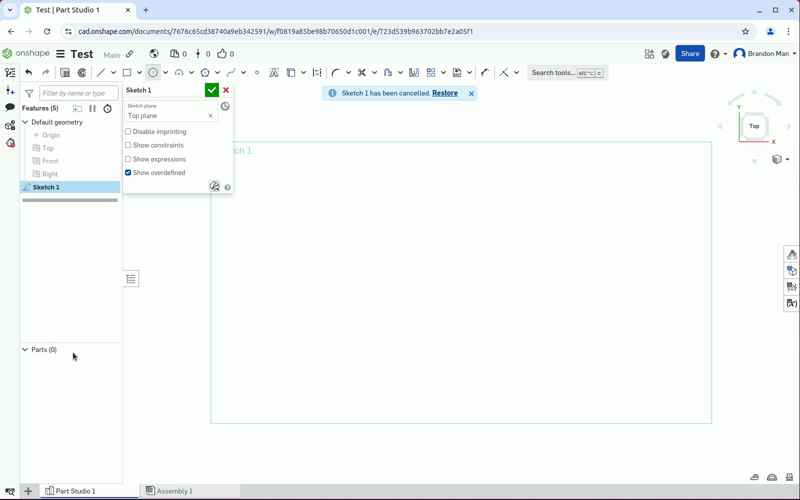
mouse_move(461, 282)
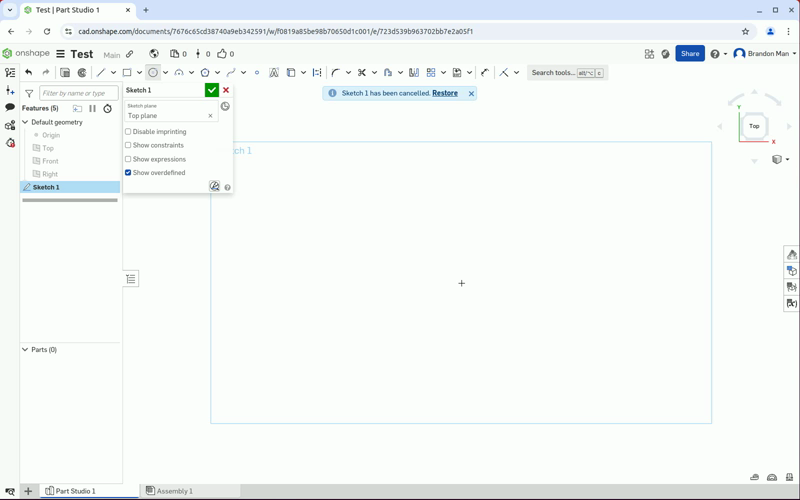
click(461, 282)
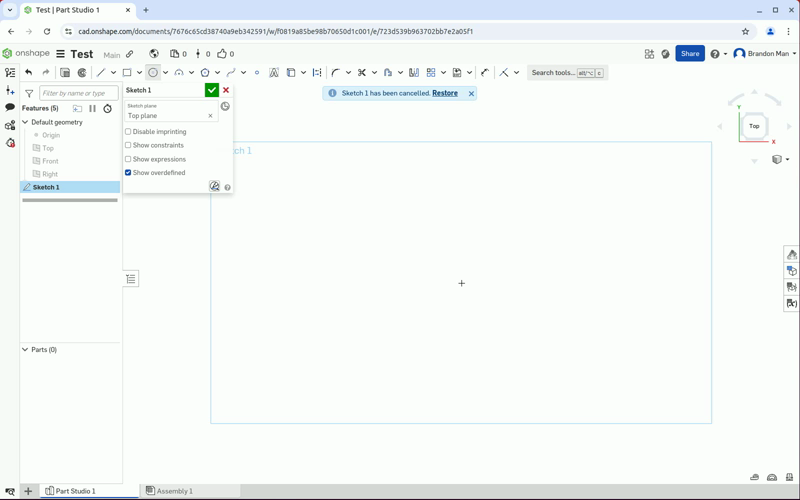
key_up(shift)
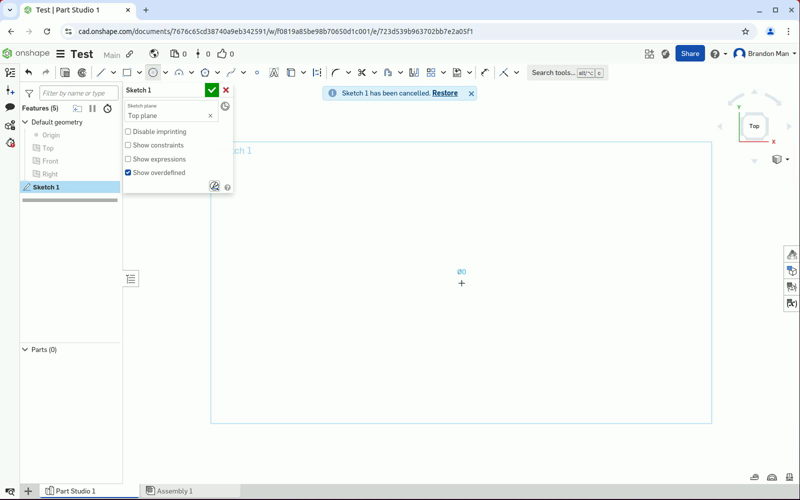
mouse_move(558, 282)
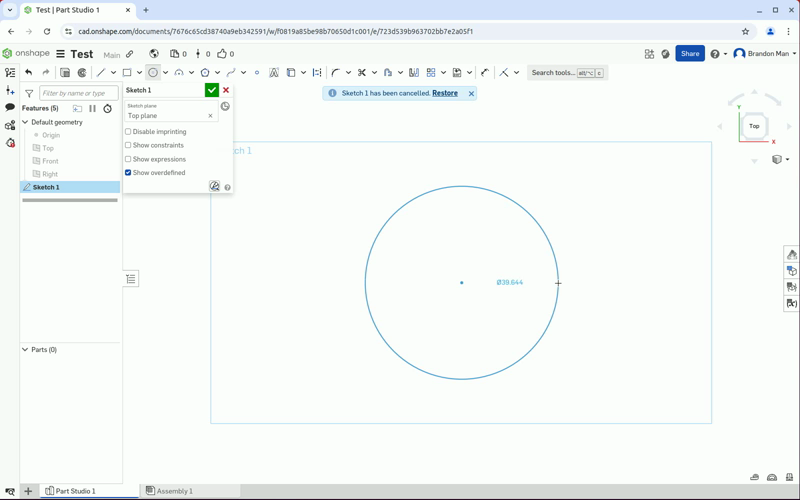
click(558, 282)
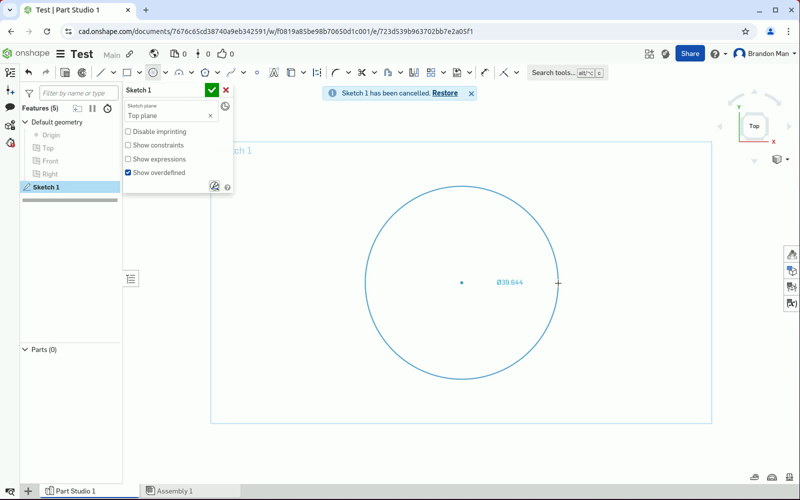
key(esc)
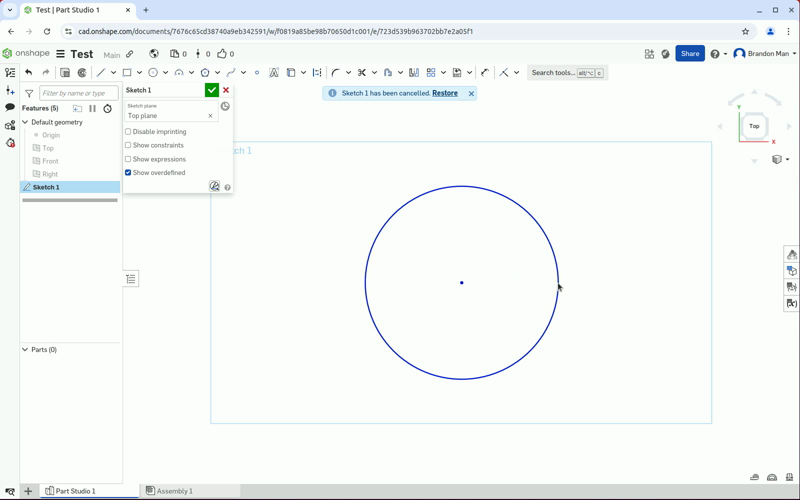
mouse_move(446, 264)
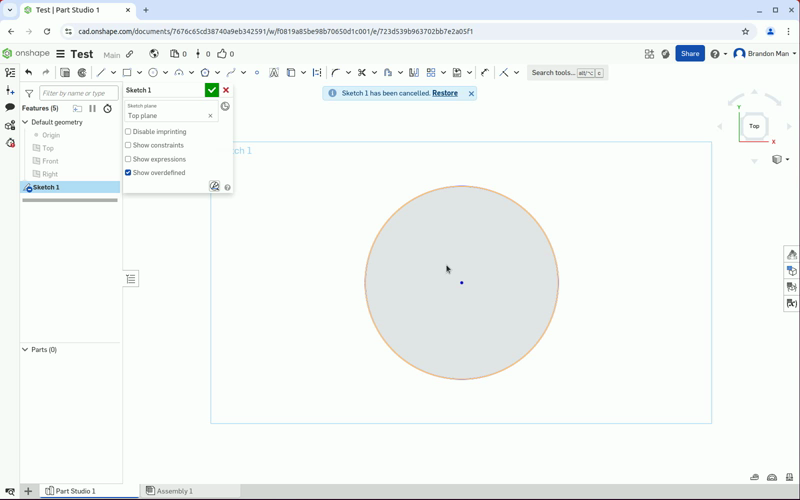
click(446, 264)
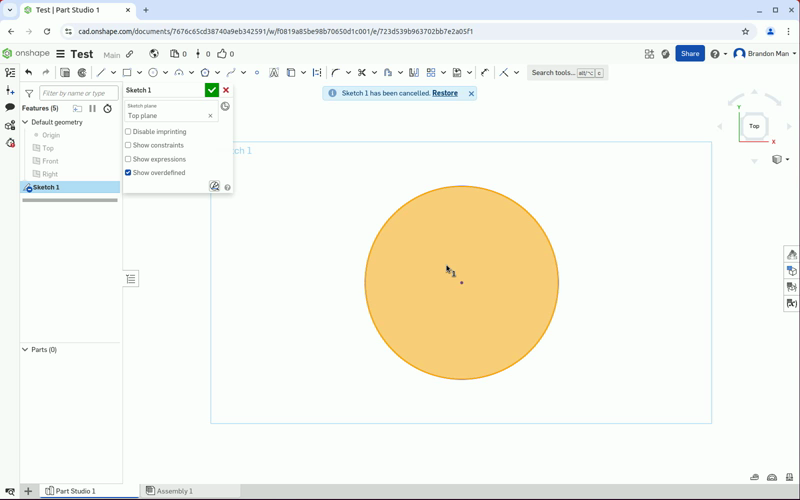
mouse_move(73, 352)
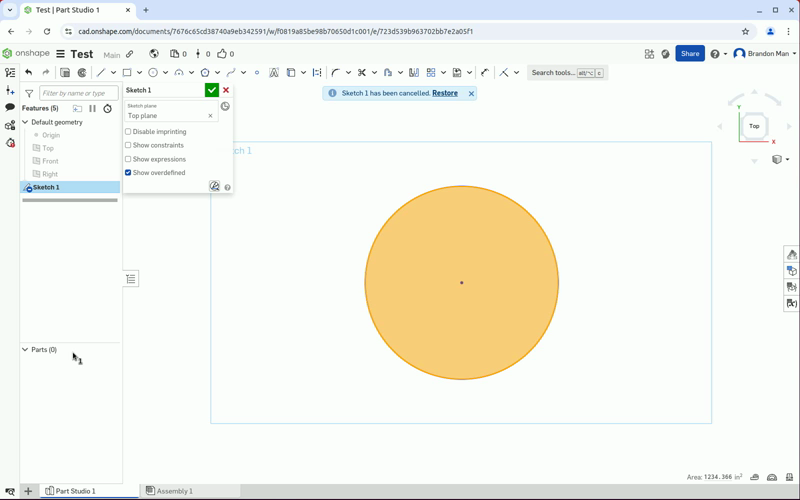
key(shift+y)
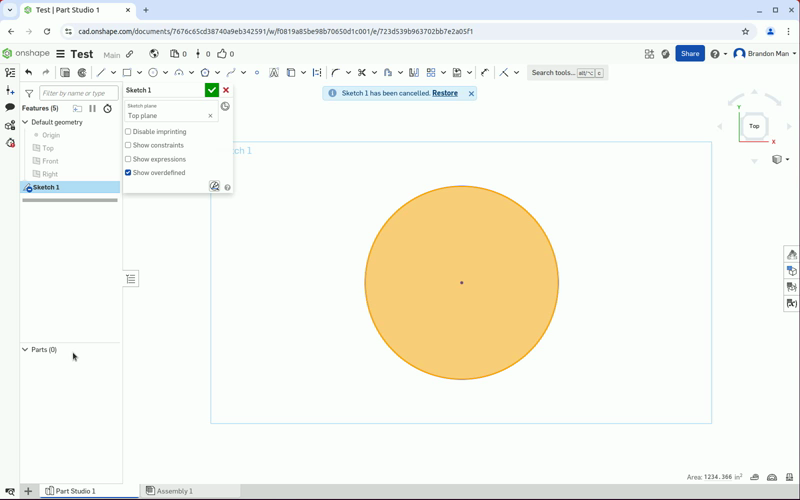
key(shift+e)
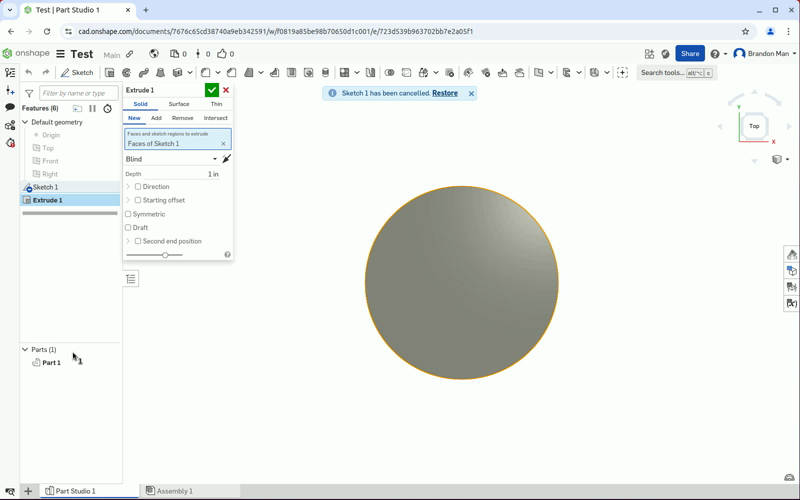
mouse_move(143, 106)
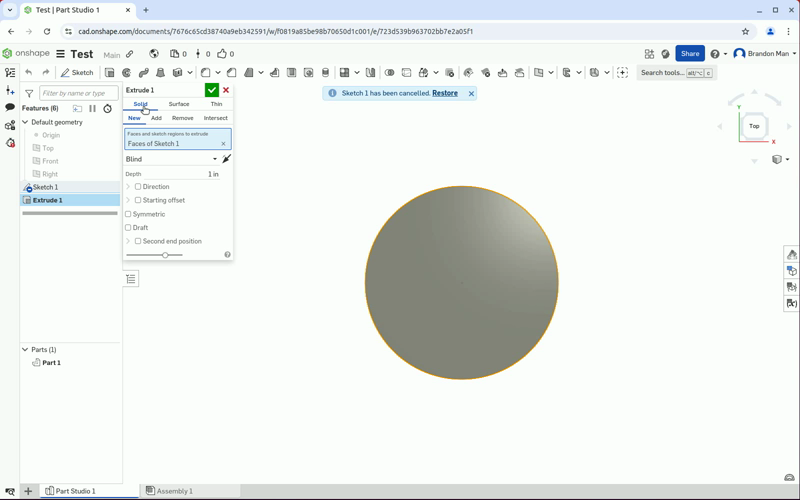
click(143, 106)
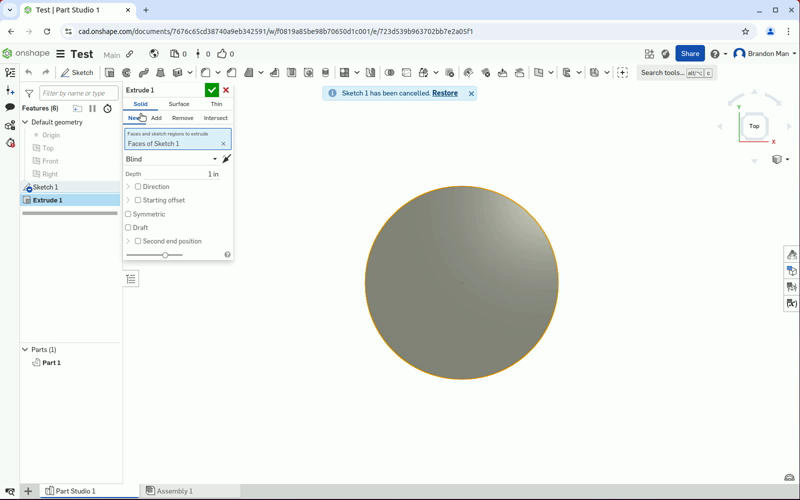
mouse_move(137, 120)
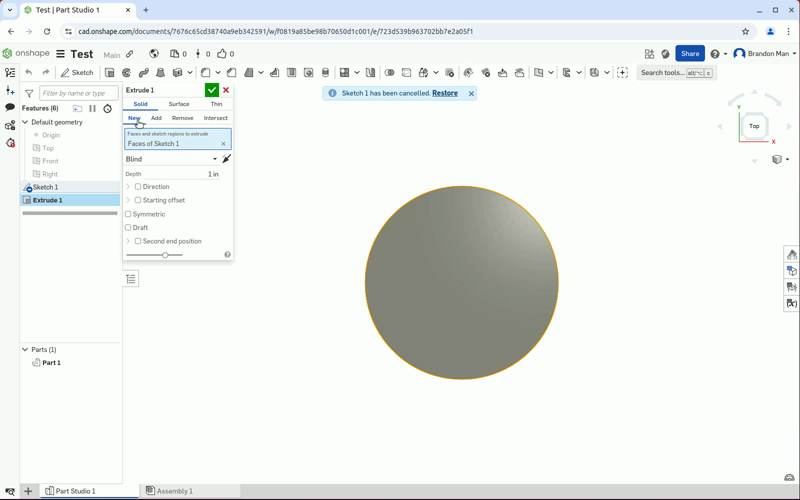
click(137, 120)
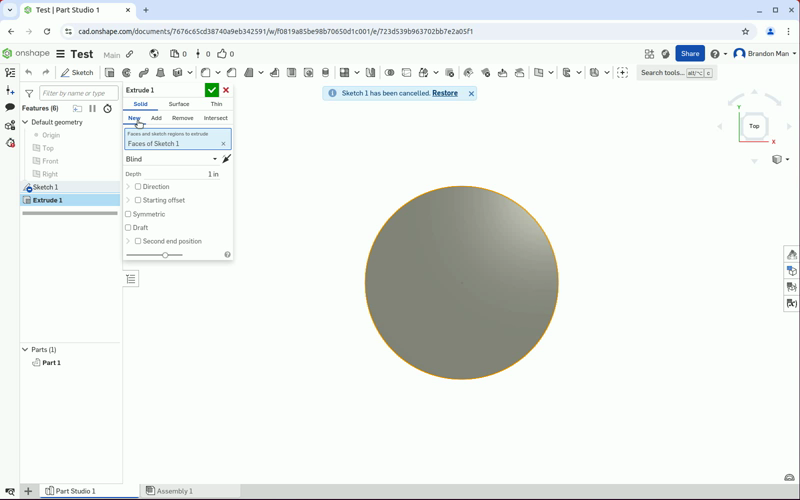
key(tab, 4)
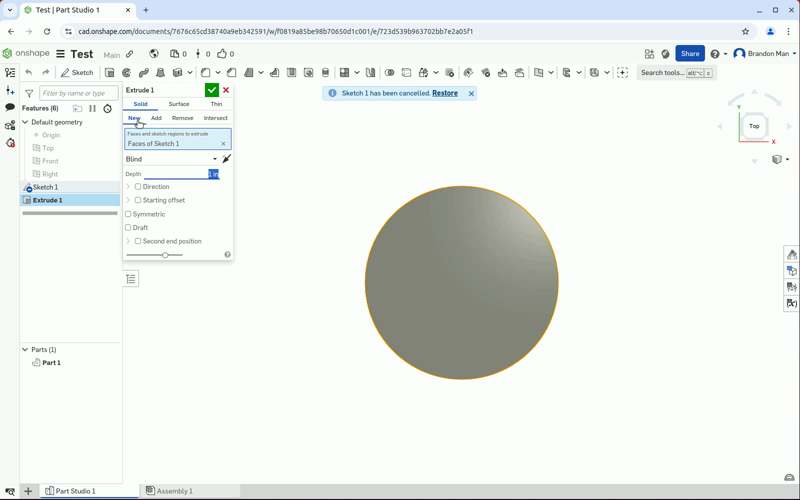
text(23.108)
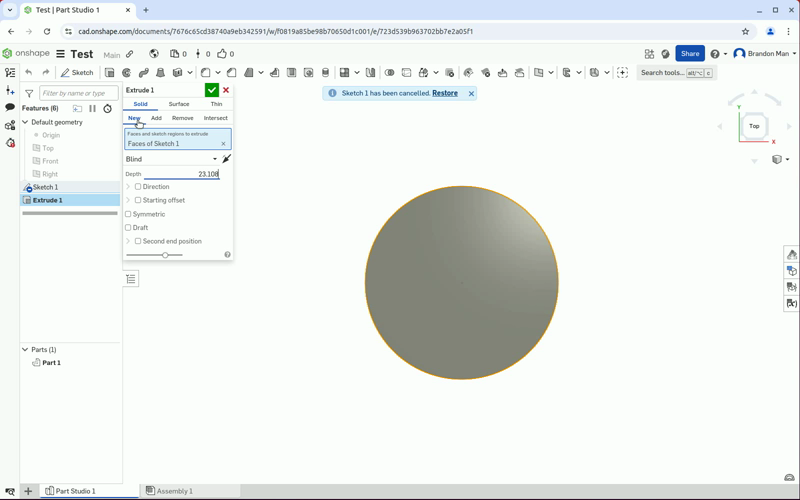
key(enter)
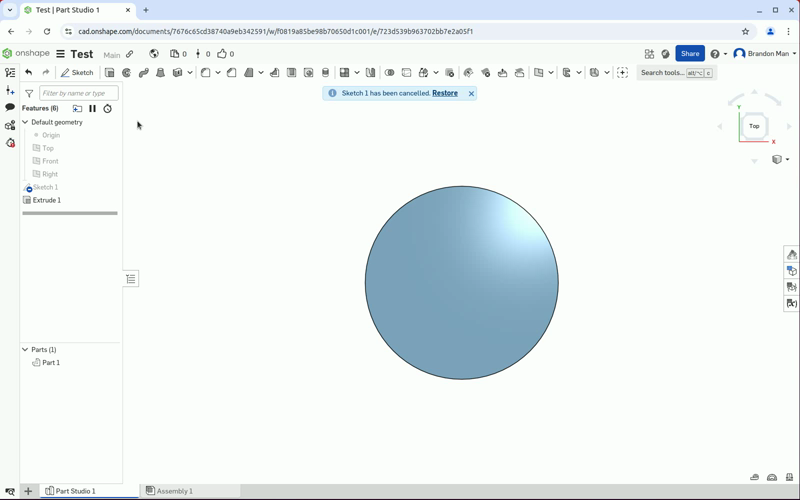
key(shift+h)
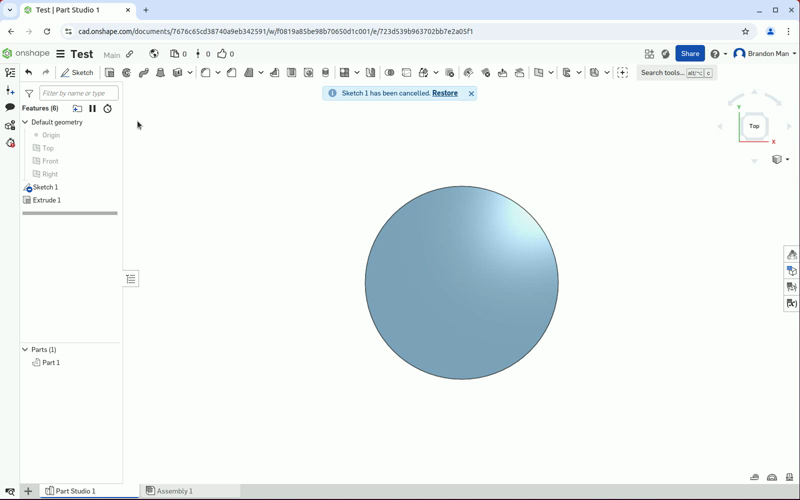
key(shift+h)
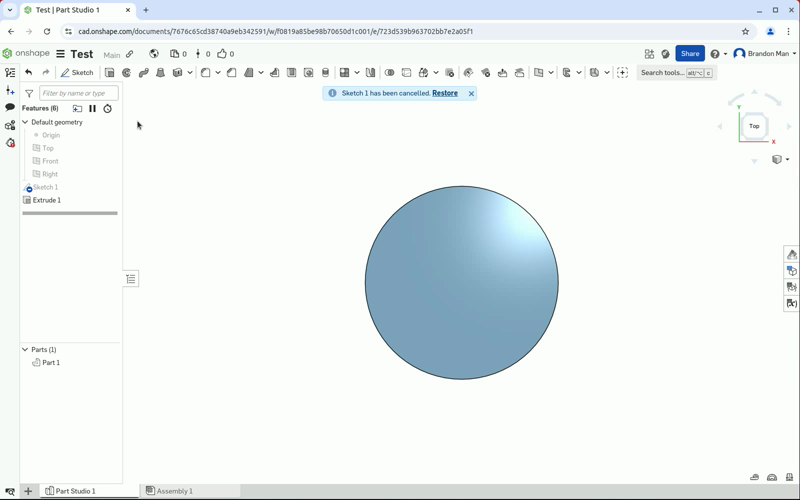
mouse_move(73, 189)
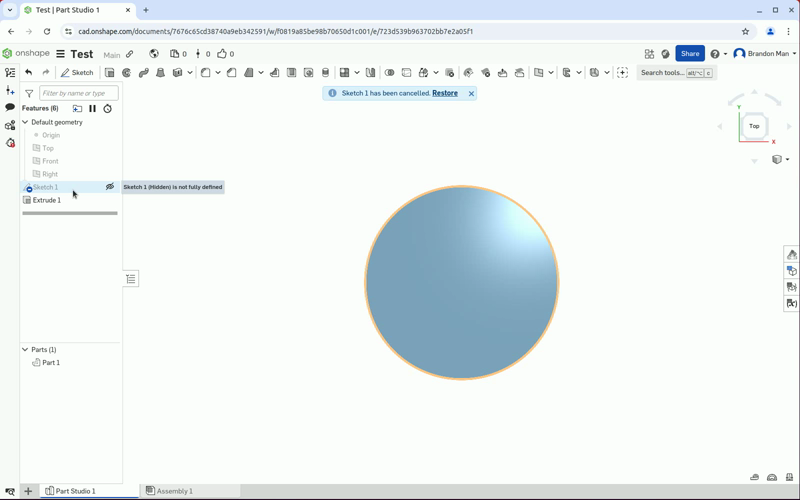
click(73, 189)
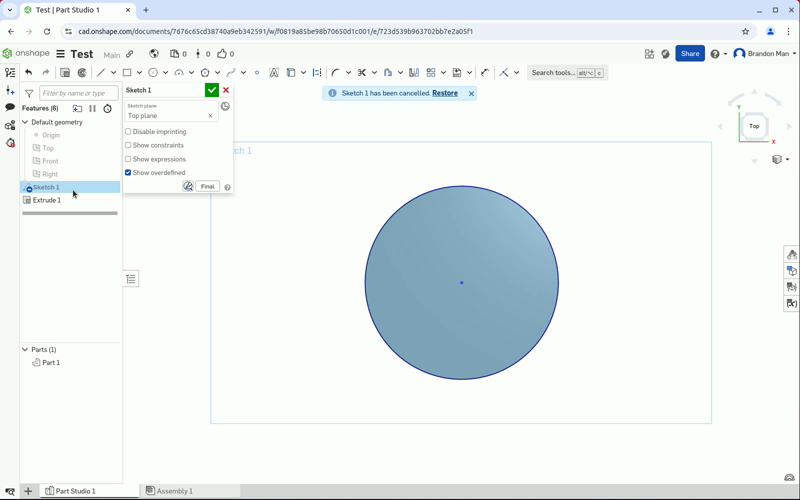
mouse_move(229, 92)
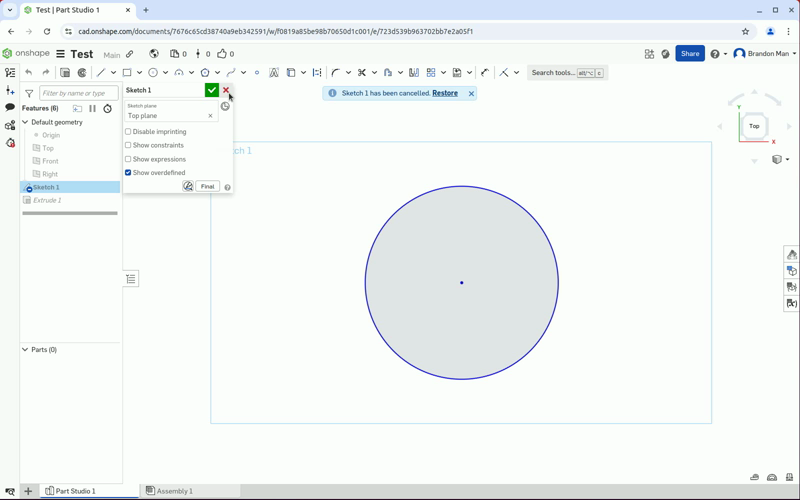
click(229, 92)
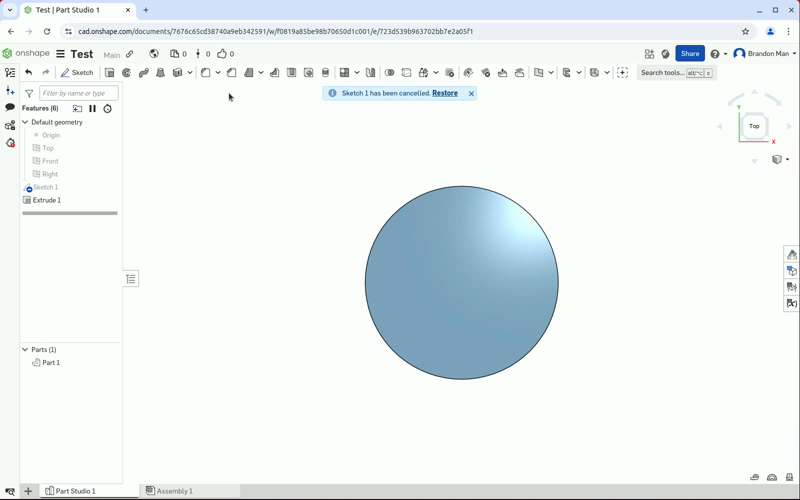
mouse_move(541, 75)
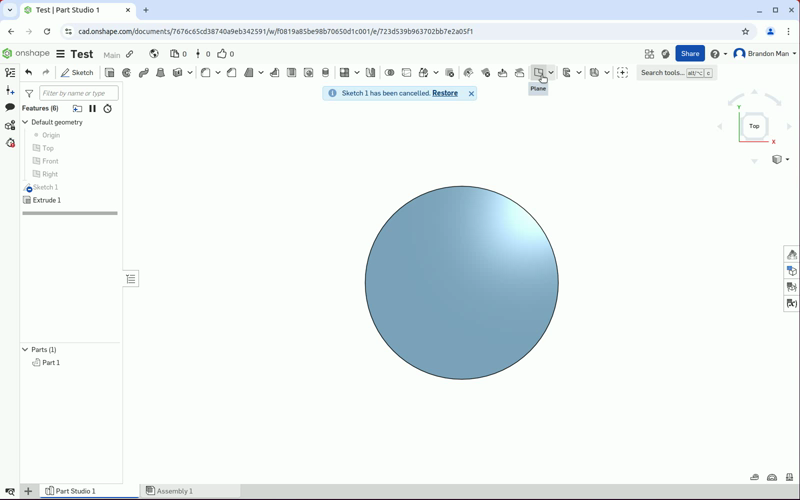
click(541, 75)
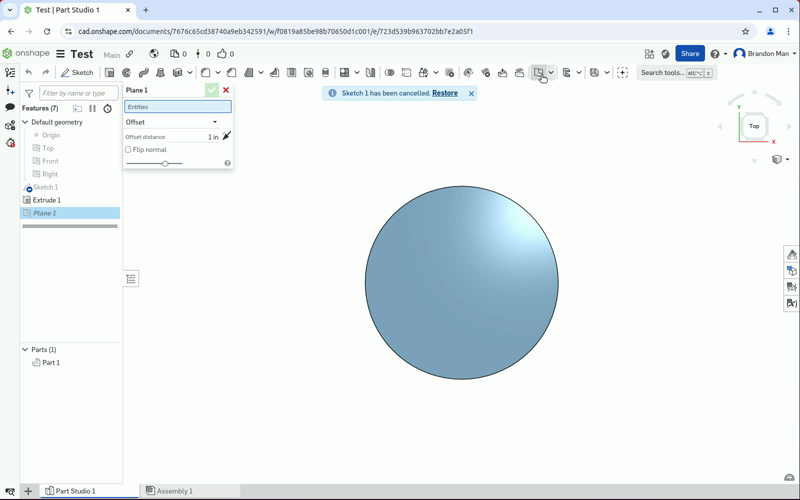
mouse_move(73, 150)
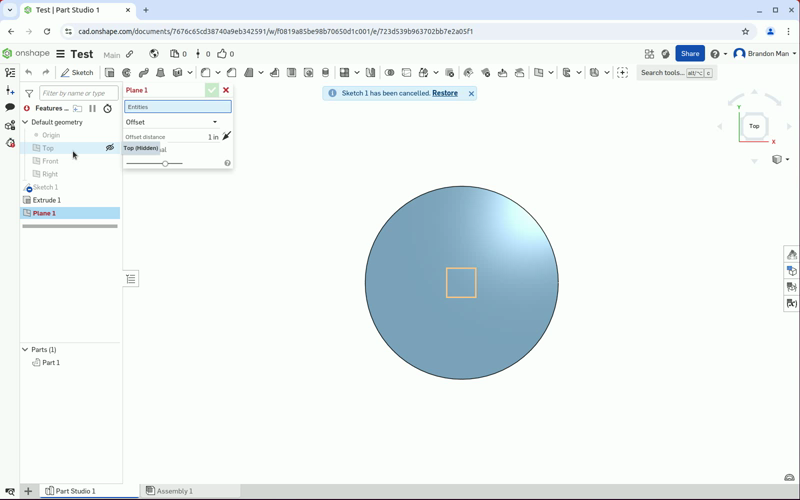
click(73, 150)
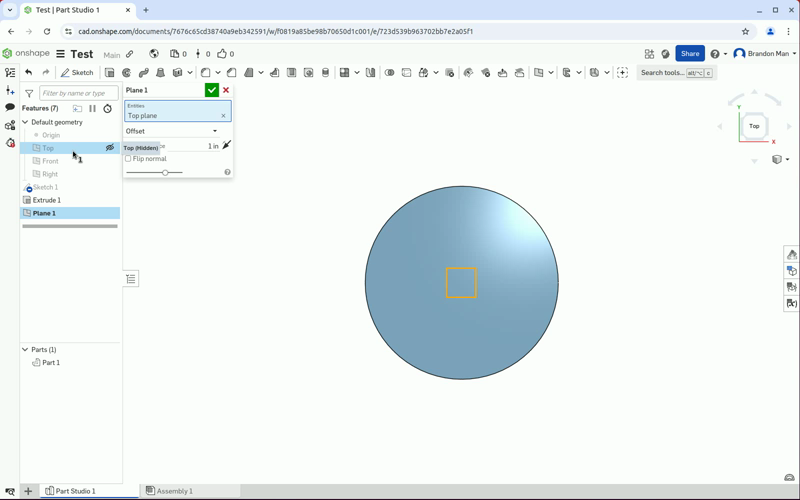
key(tab, 2)
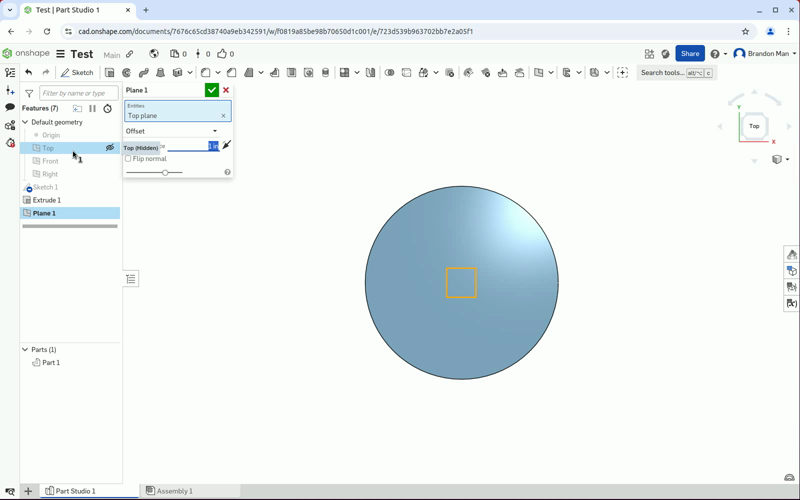
text(23.108)
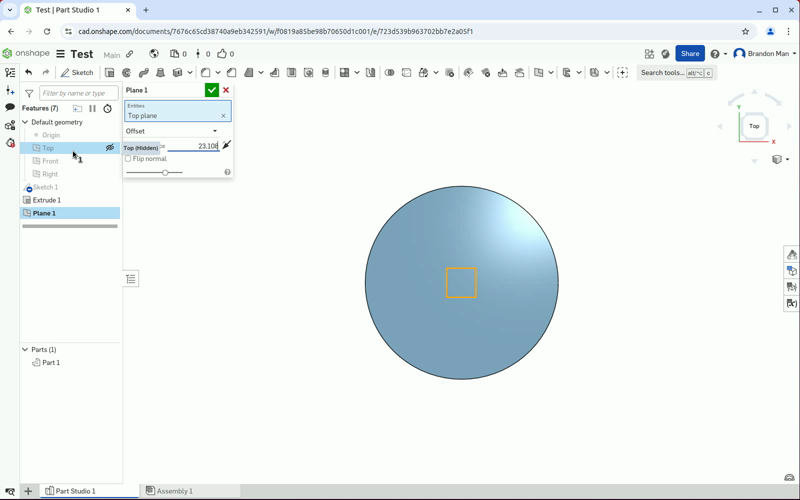
key(enter, 2)
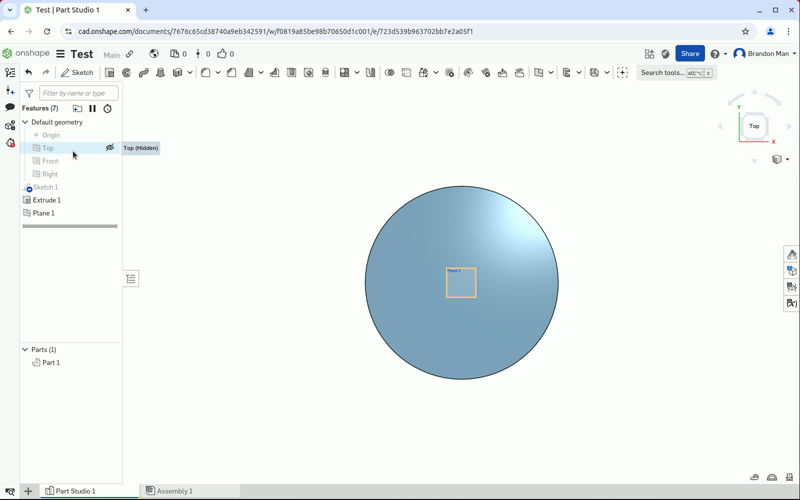
key(shift+s)
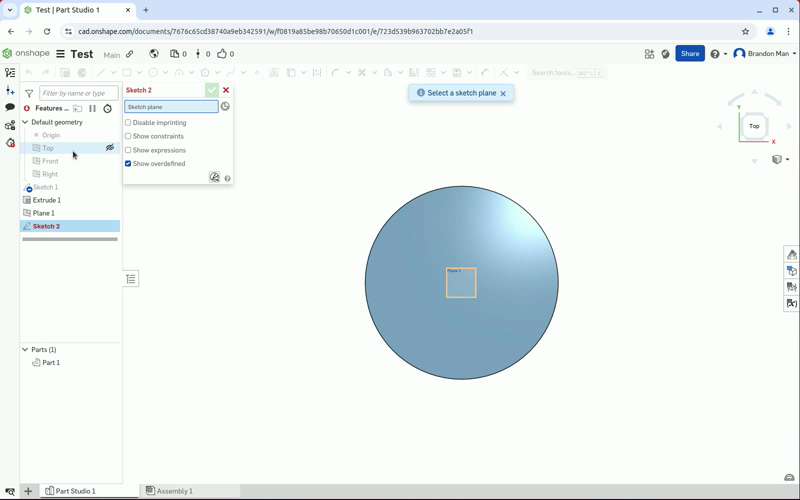
mouse_move(73, 215)
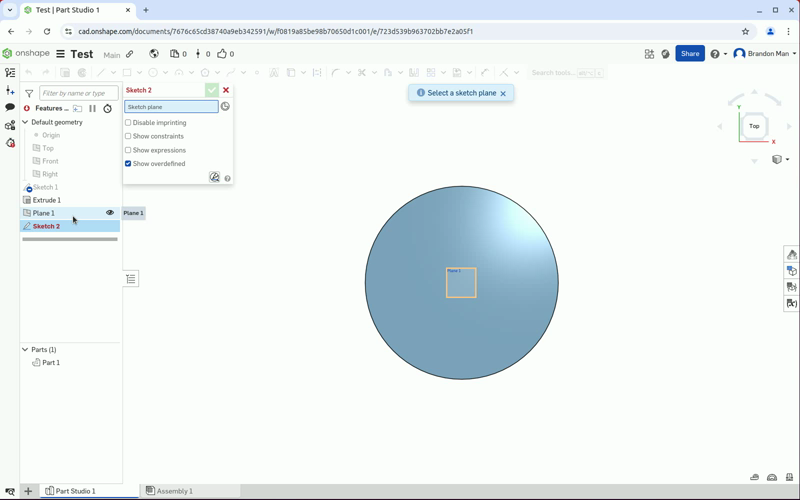
click(73, 215)
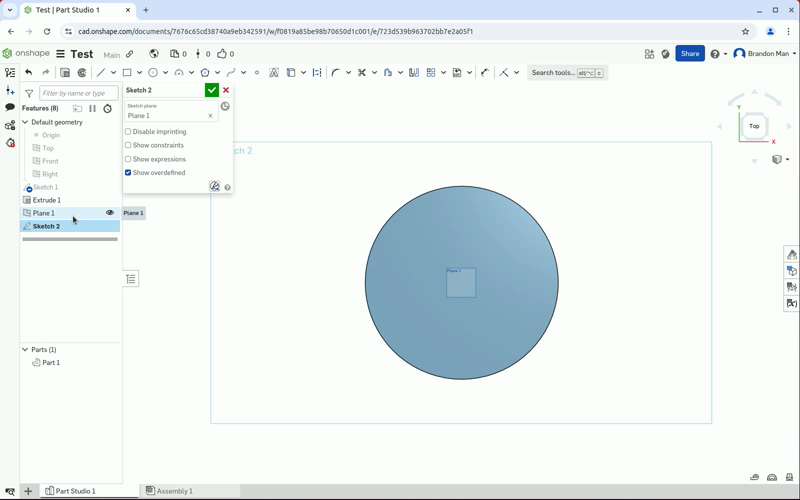
mouse_move(73, 352)
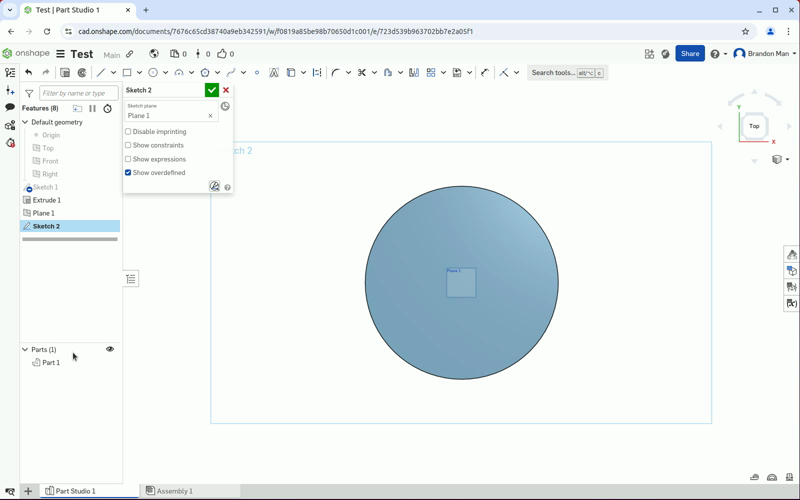
key(y)
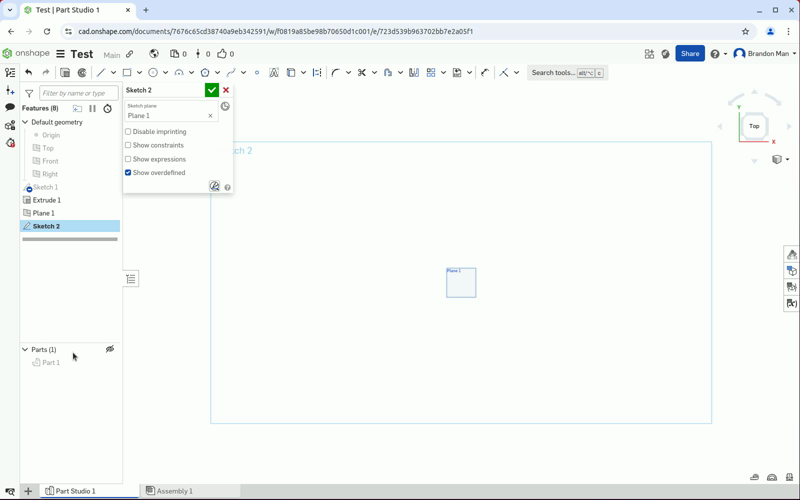
key(c)
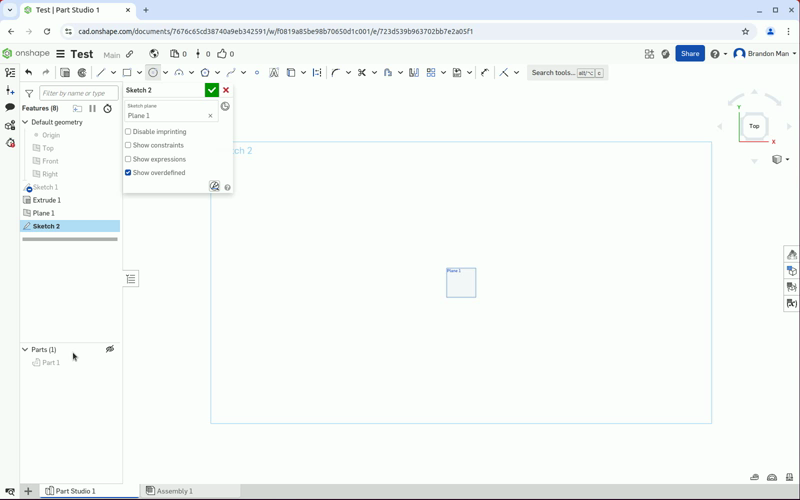
key_down(shift)
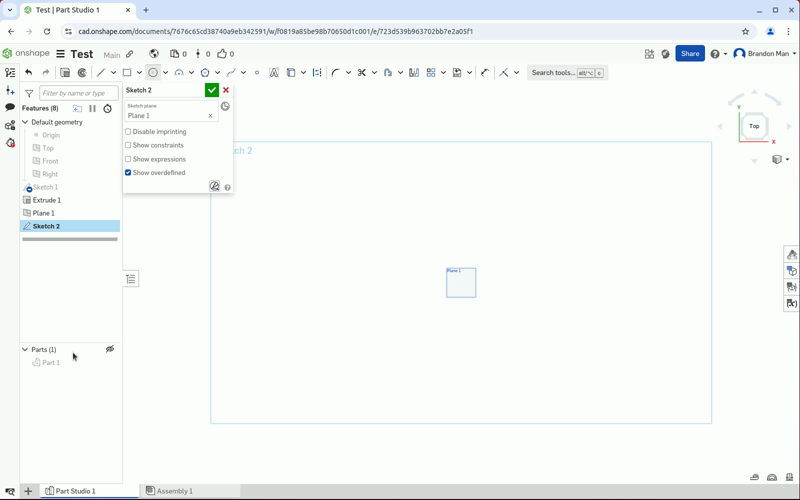
mouse_move(461, 282)
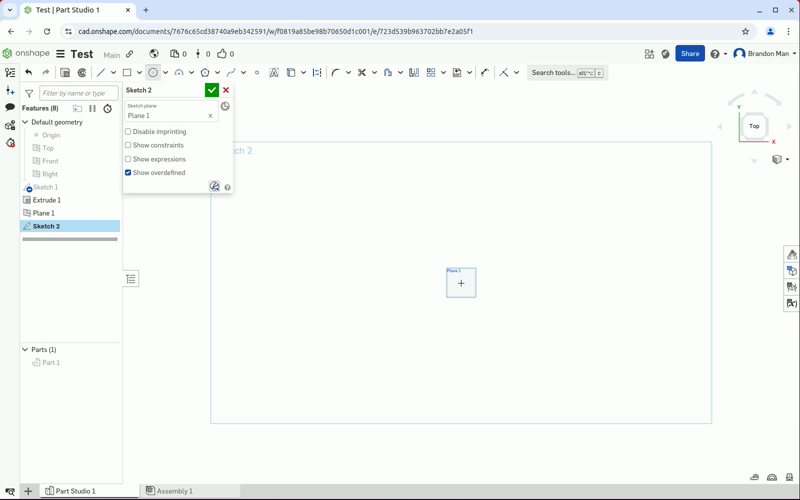
click(461, 282)
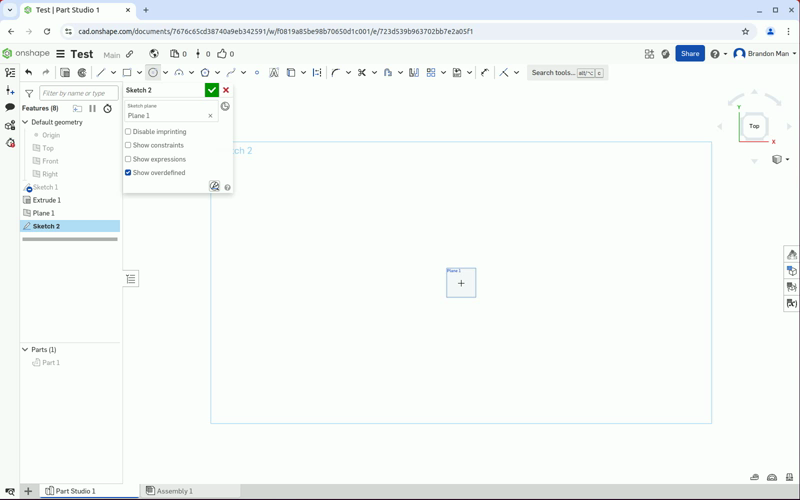
key_up(shift)
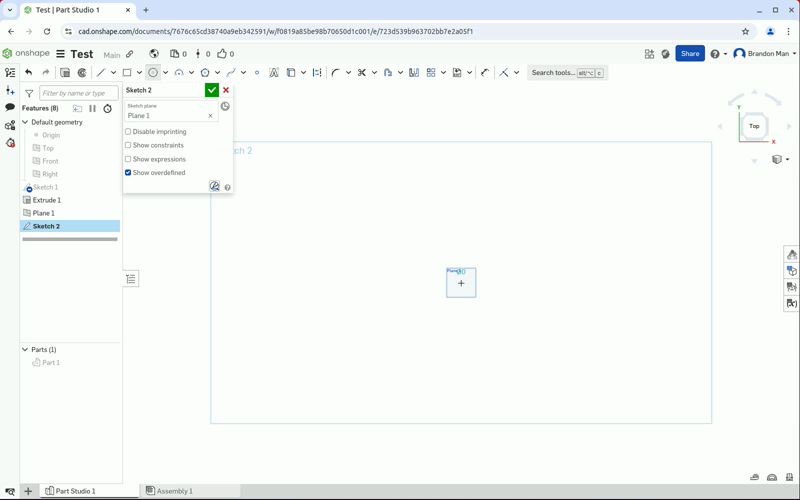
mouse_move(497, 282)
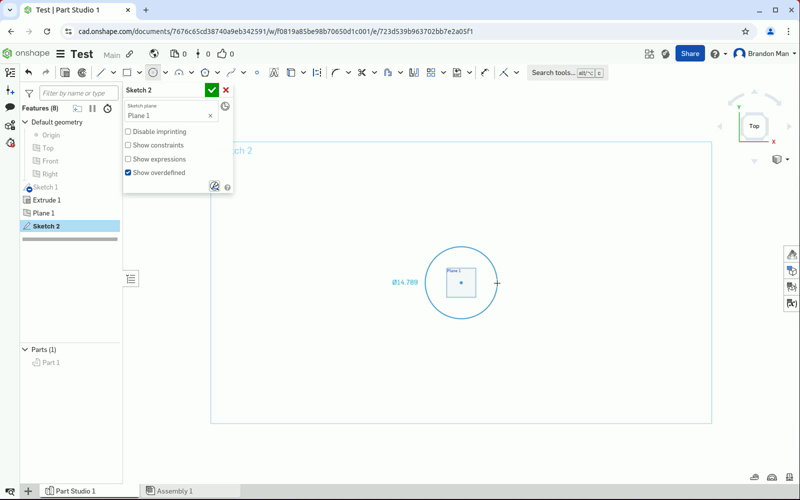
click(497, 282)
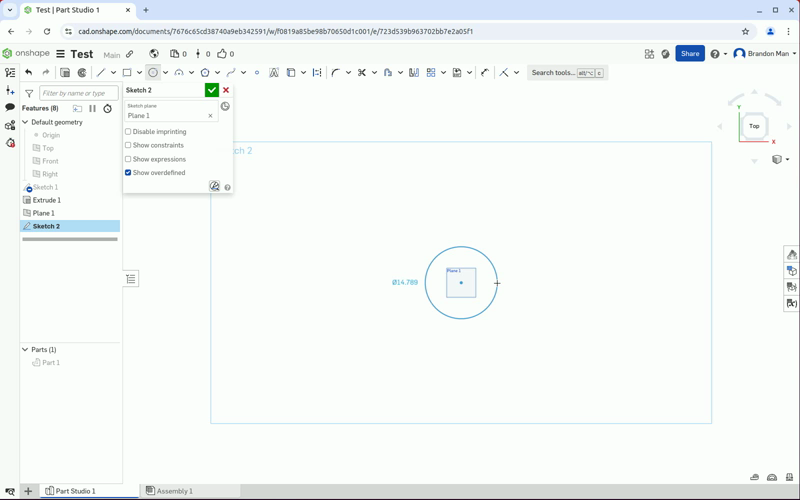
key(esc)
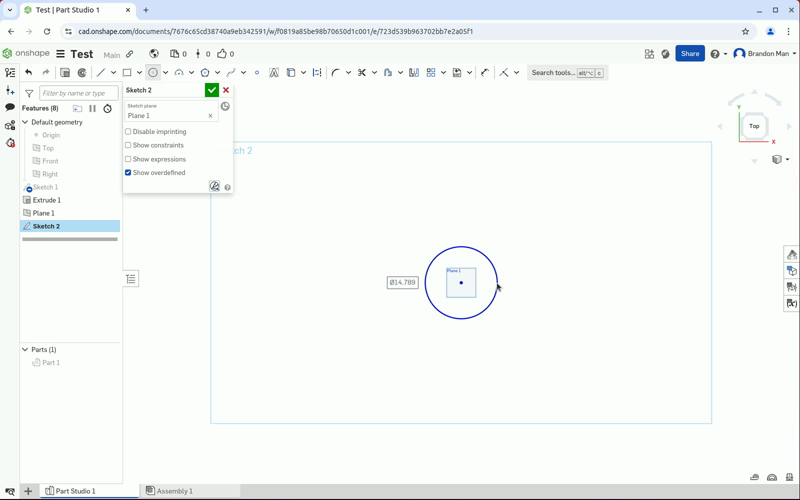
mouse_move(474, 268)
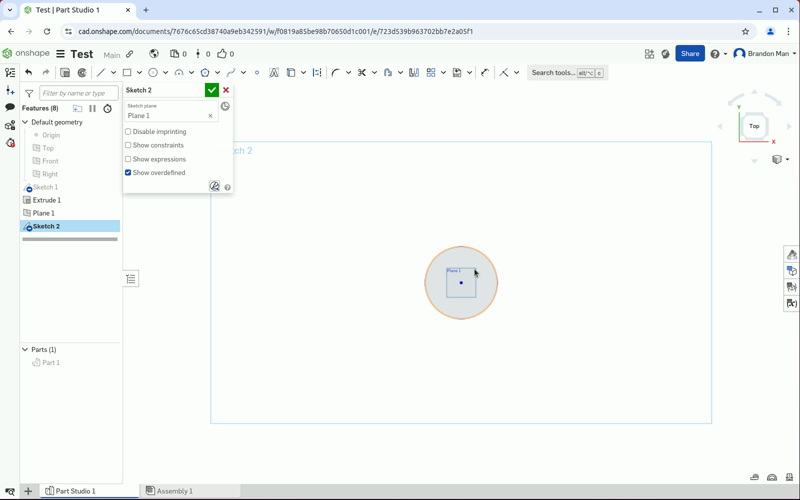
click(474, 268)
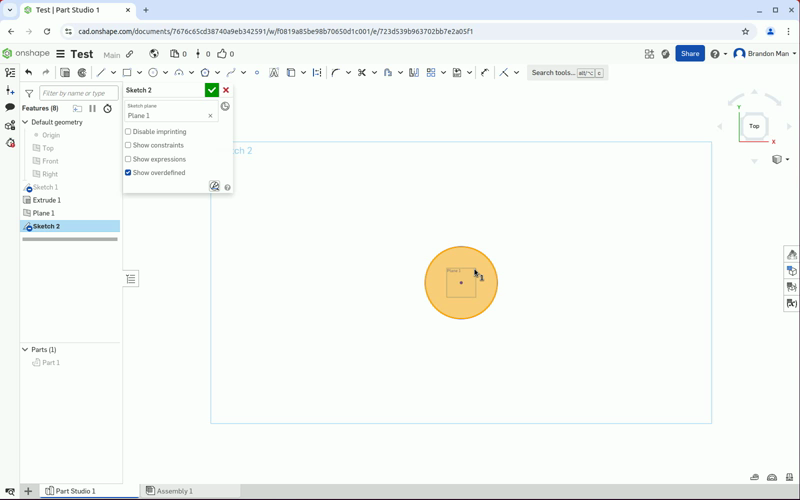
mouse_move(73, 352)
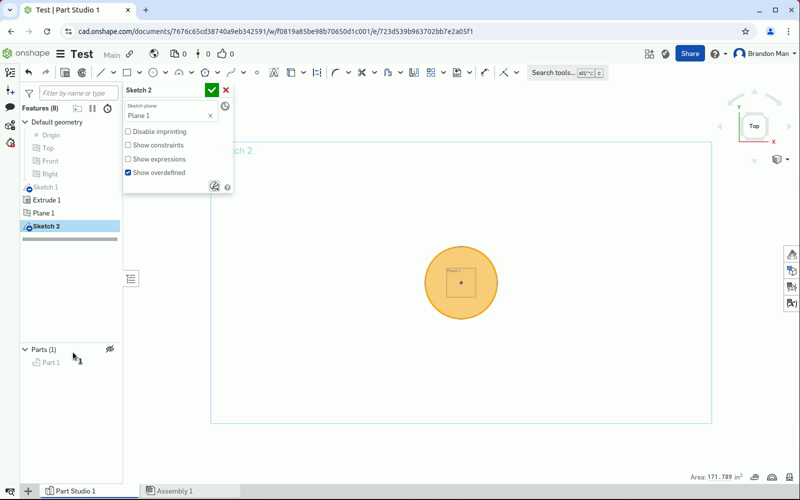
key(shift+y)
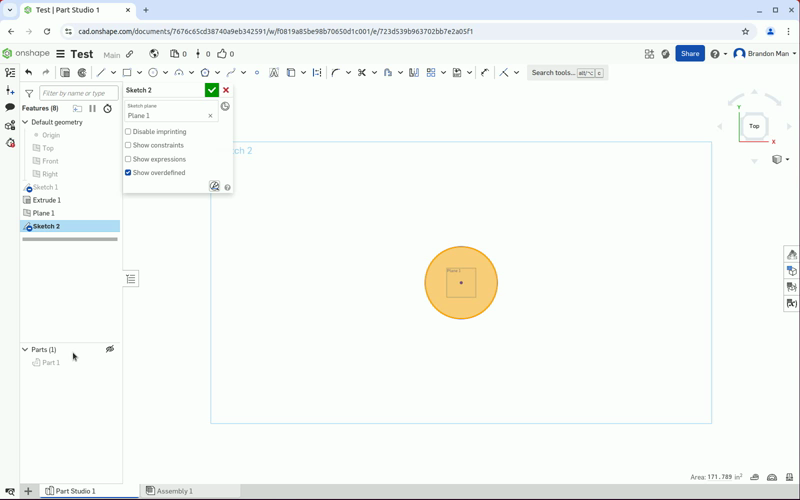
key(shift+e)
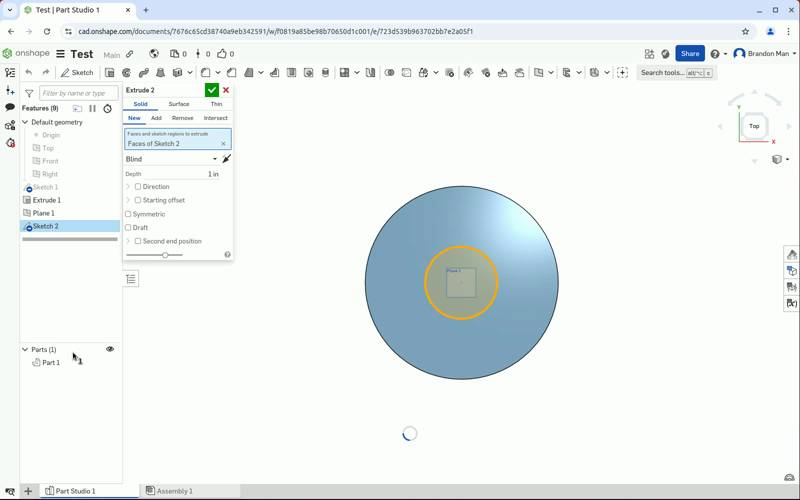
mouse_move(143, 106)
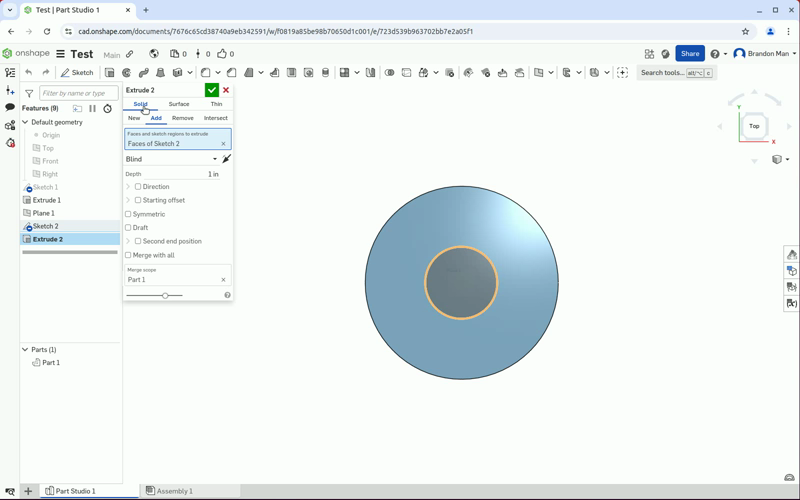
click(143, 106)
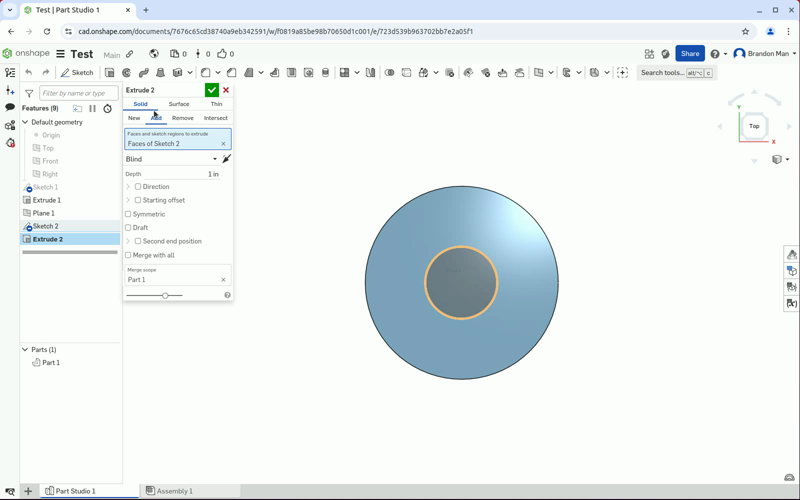
mouse_move(186, 120)
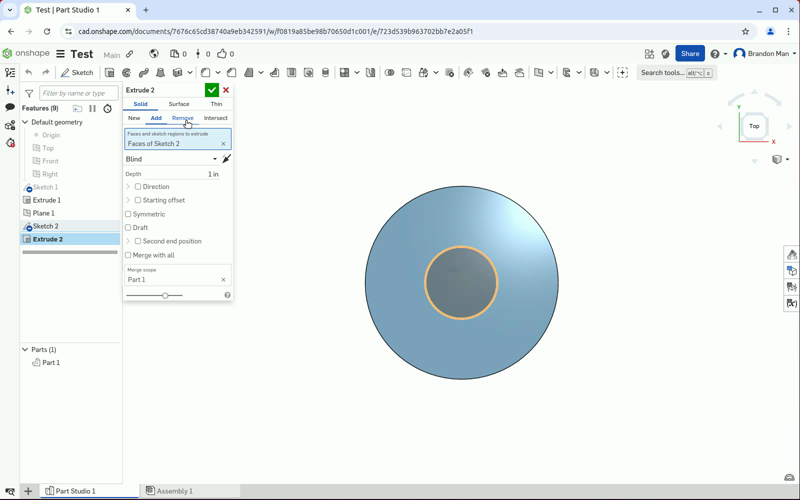
click(186, 120)
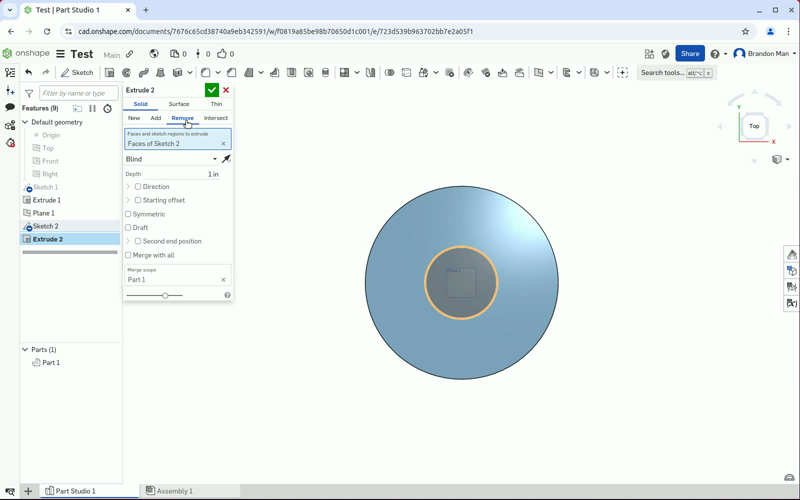
key(tab, 4)
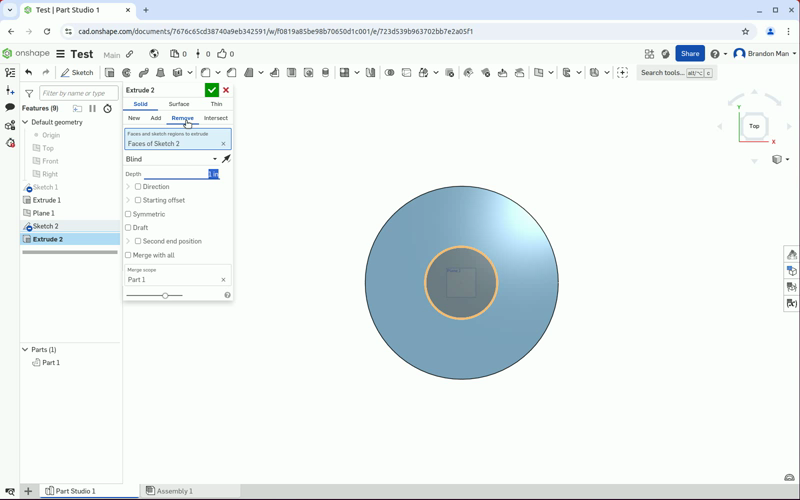
text(23.108)
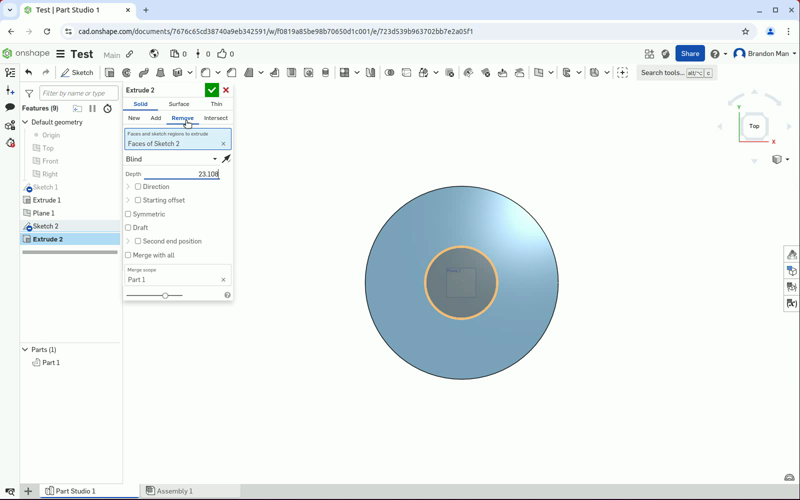
key(tab, 6)
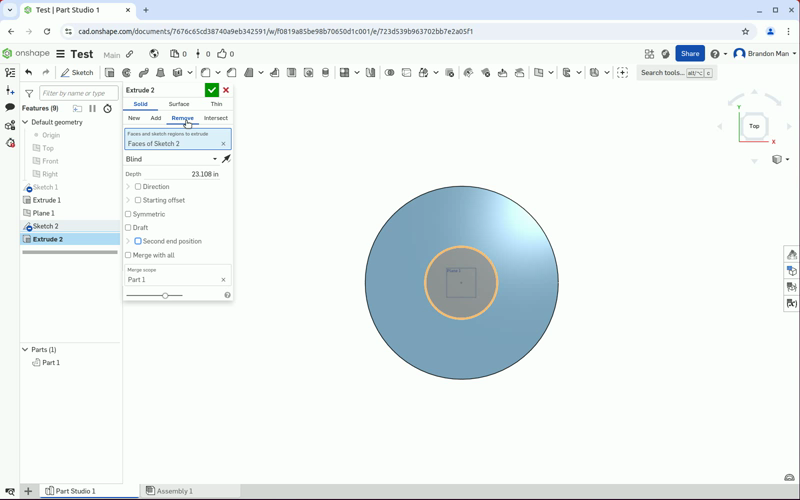
key(space)
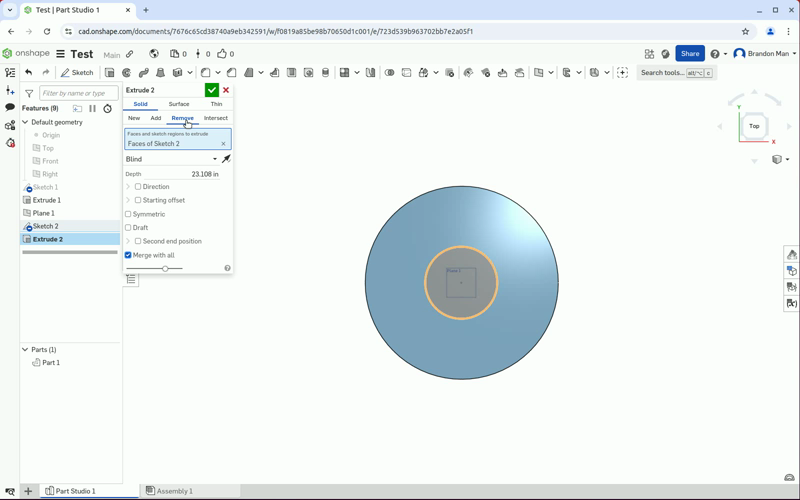
key(enter)
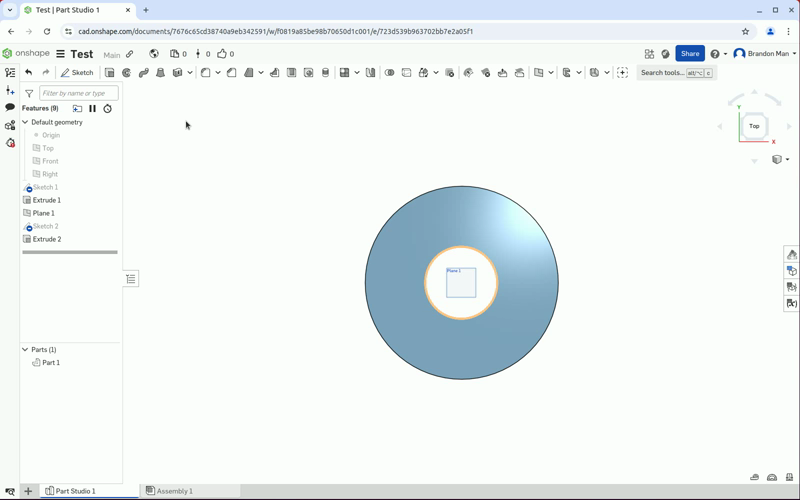
key(shift+h)
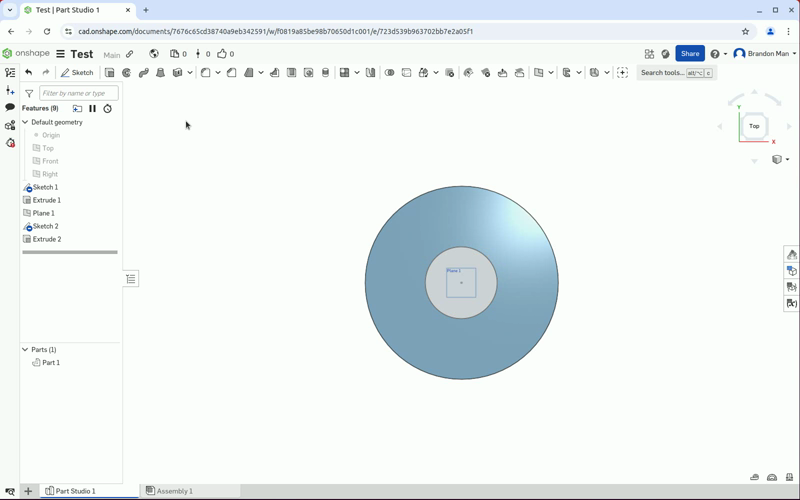
key(shift+h)
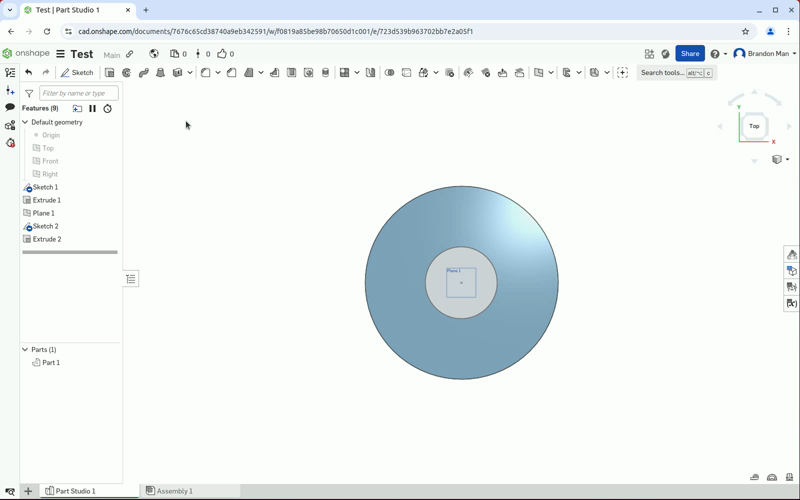
key(shift+7)
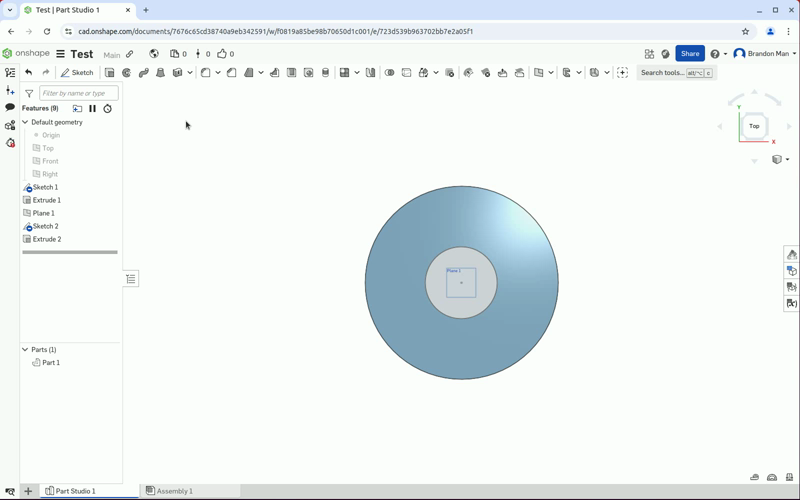
key(up, 3)
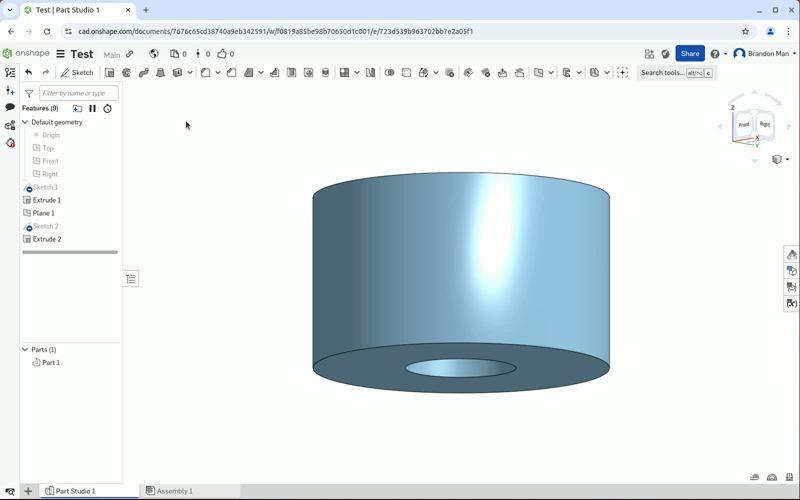
key(left, 3)
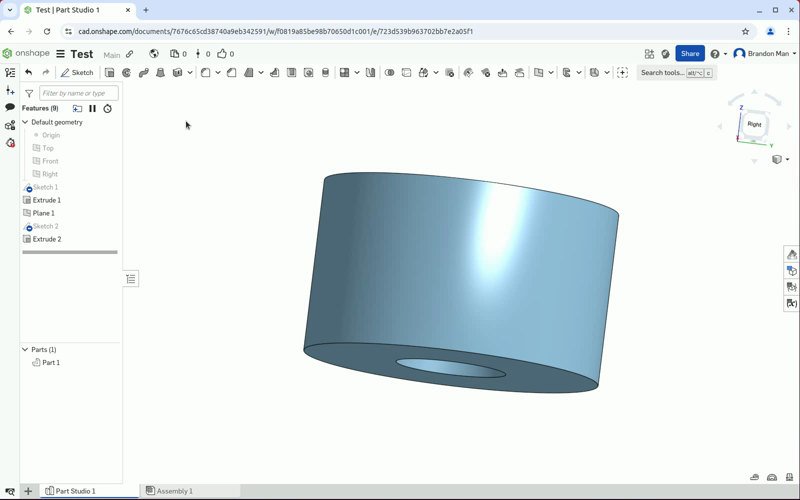
key(right, 3)
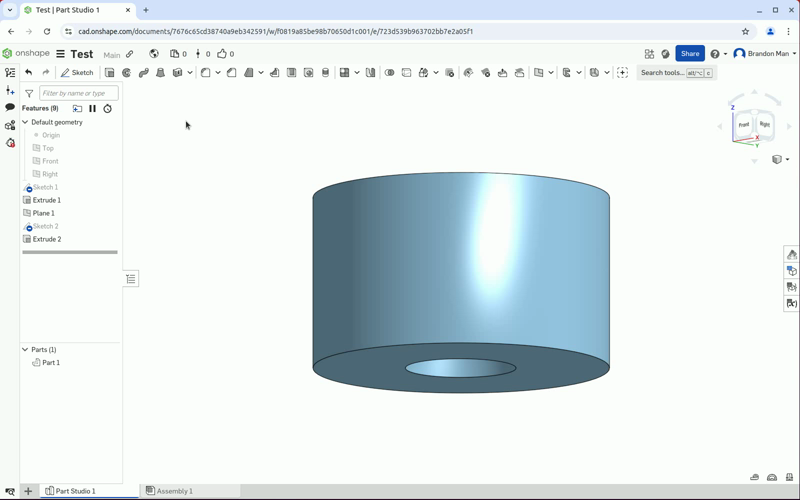
key(down, 3)
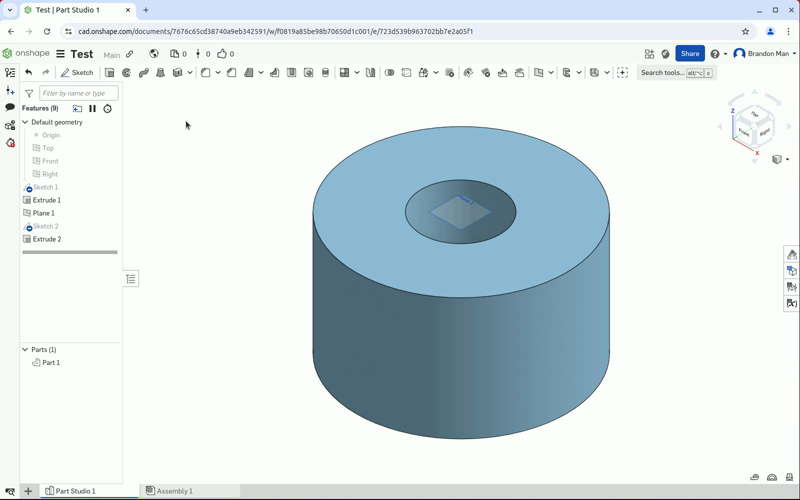
mouse_move(73, 189)
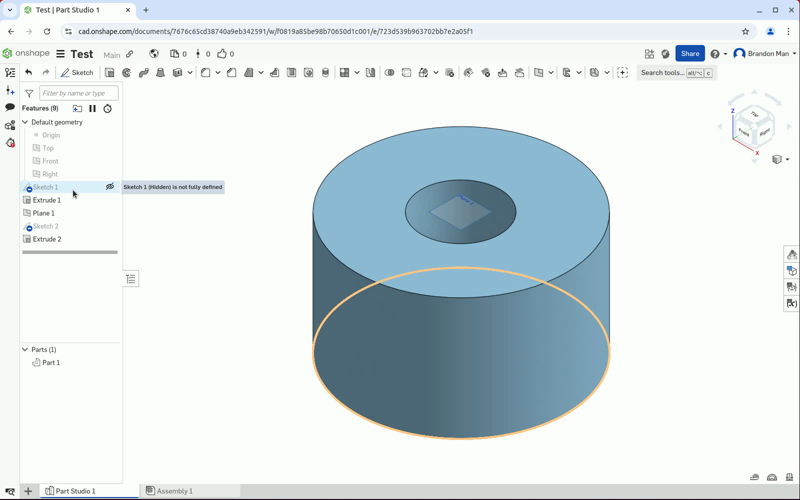
click(73, 189)